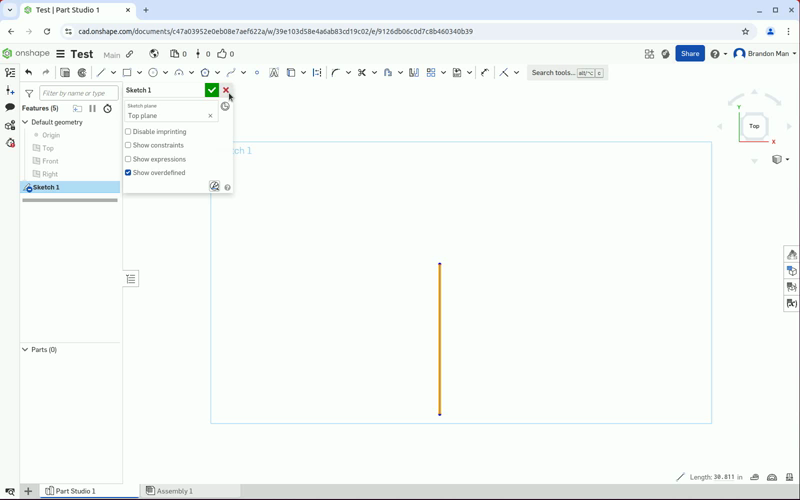
key(shift+h)
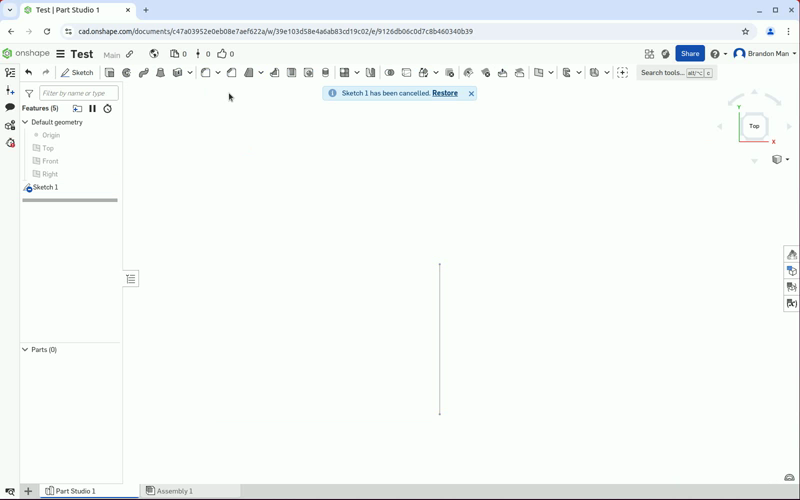
key(shift+s)
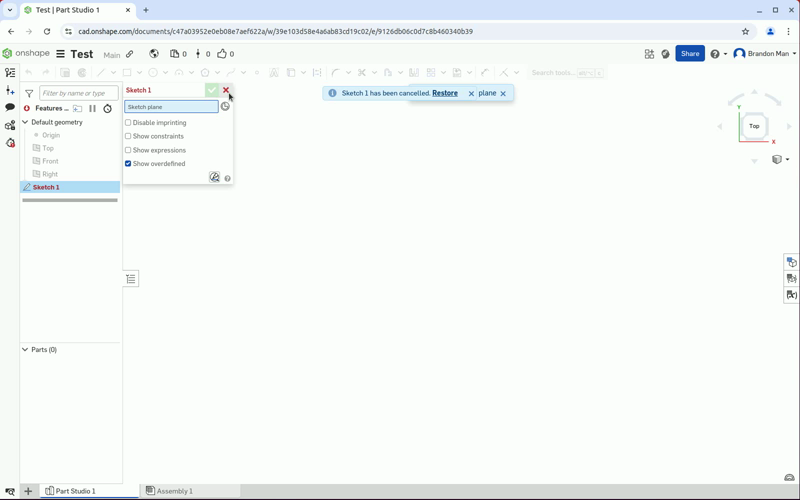
mouse_move(73, 150)
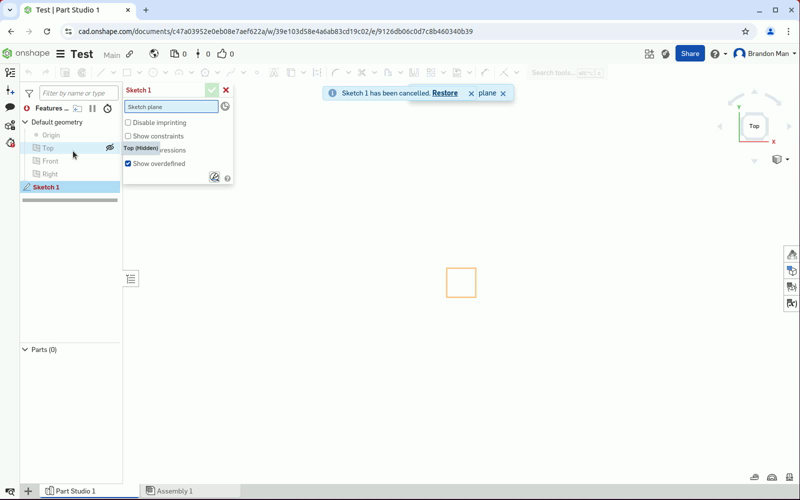
click(73, 150)
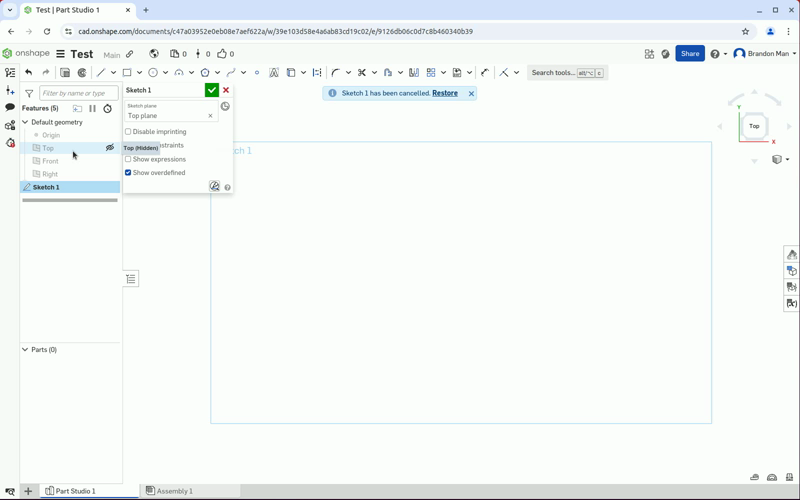
mouse_move(73, 352)
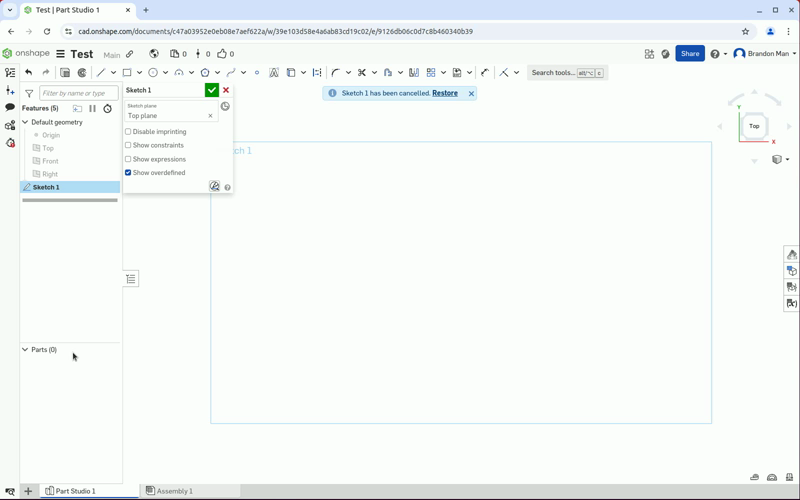
key(y)
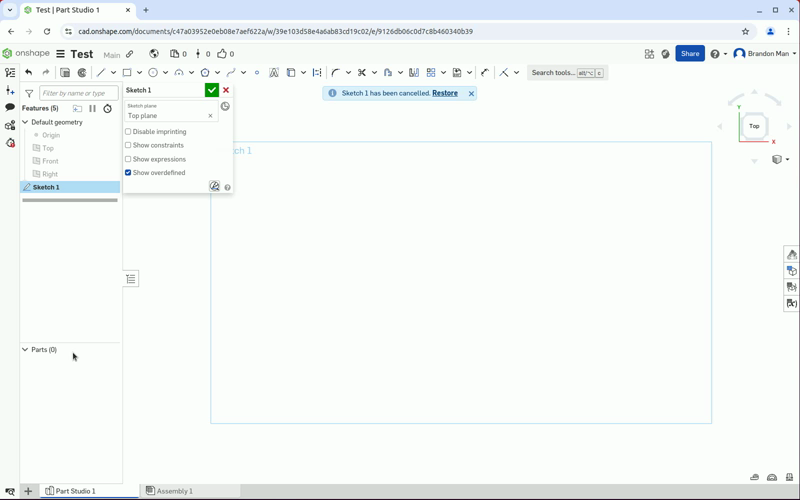
key(c)
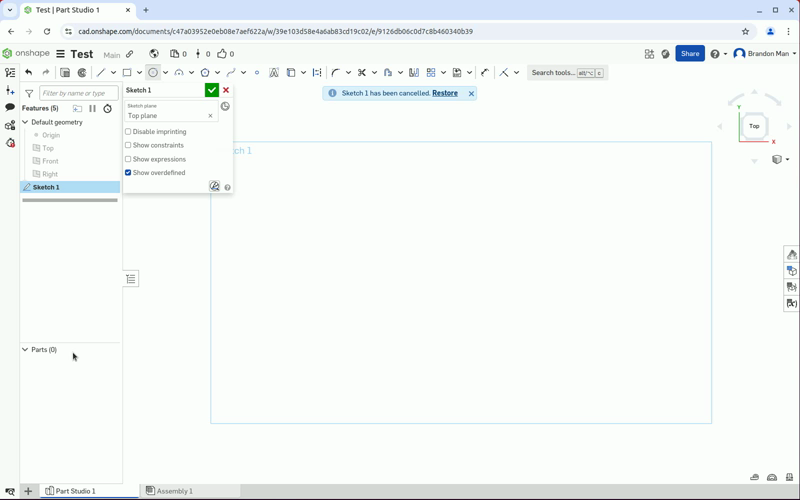
key_down(shift)
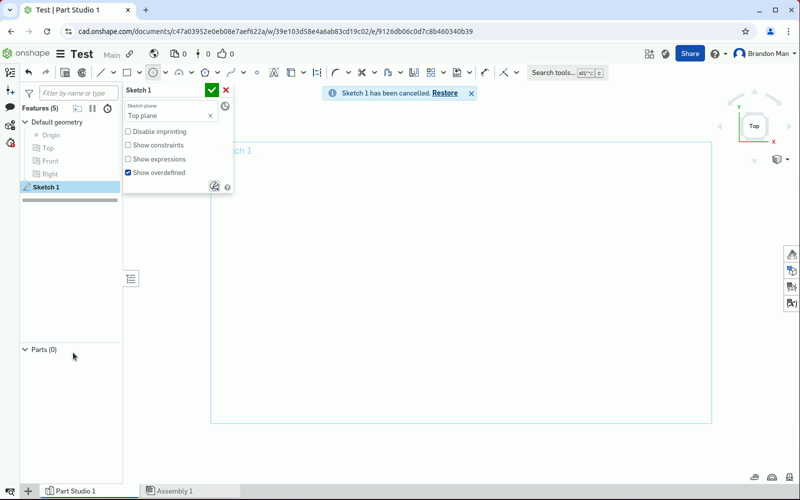
mouse_move(461, 282)
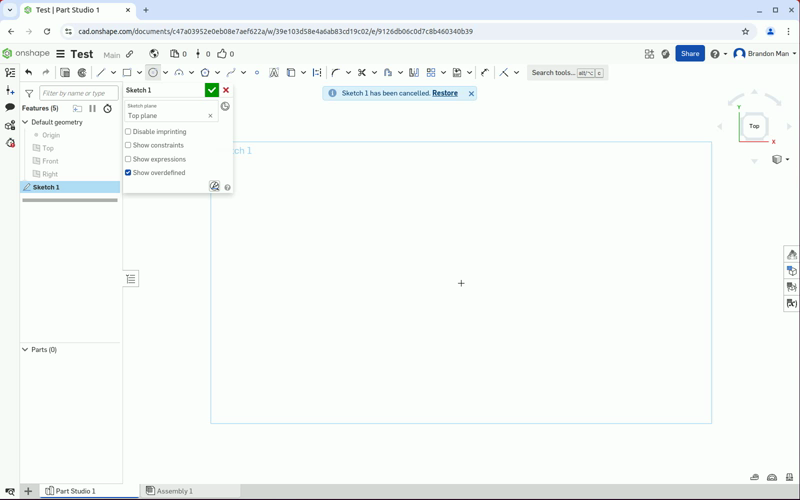
click(461, 282)
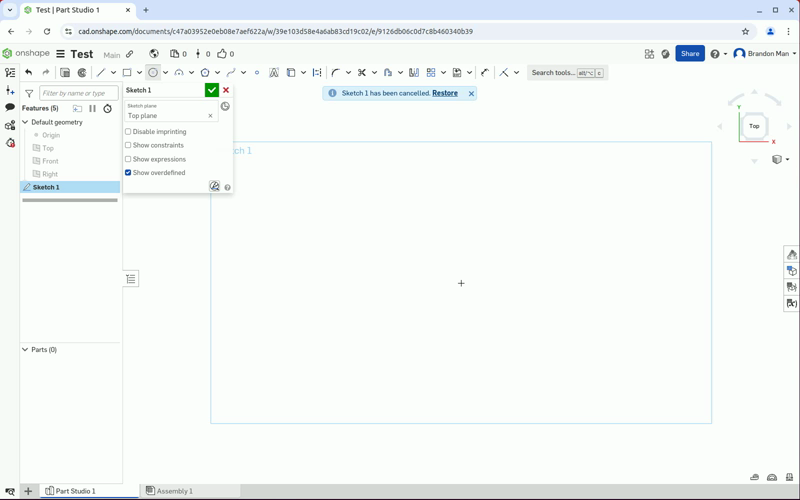
key_up(shift)
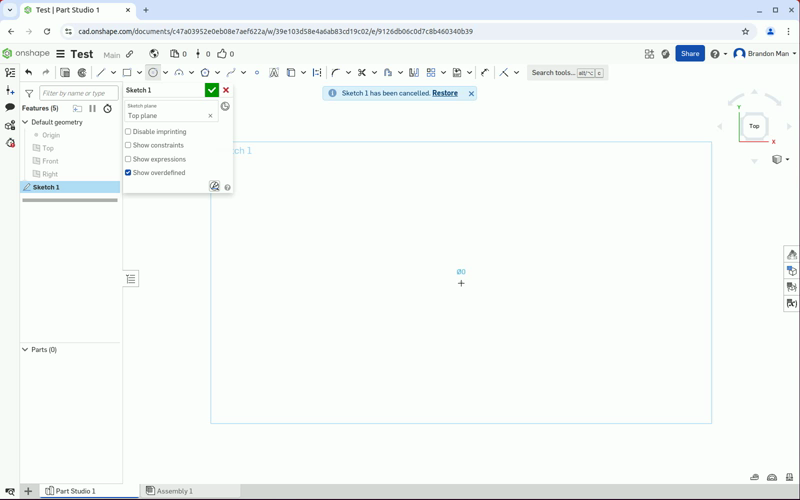
mouse_move(518, 282)
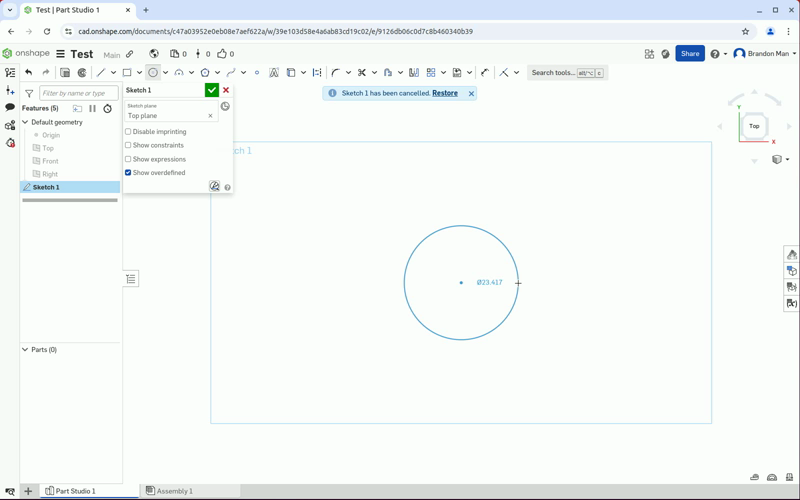
click(518, 282)
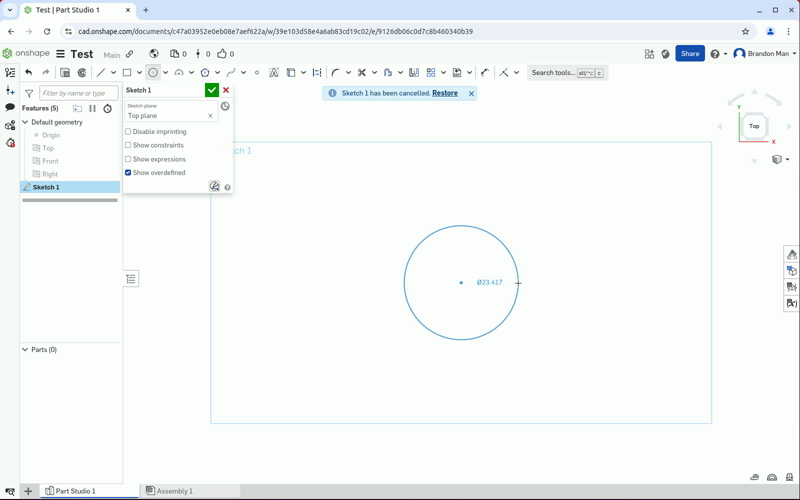
key(esc)
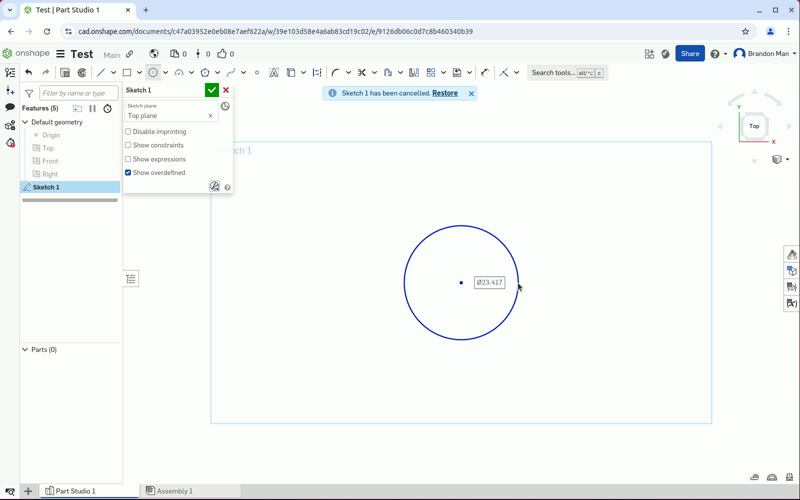
mouse_move(461, 261)
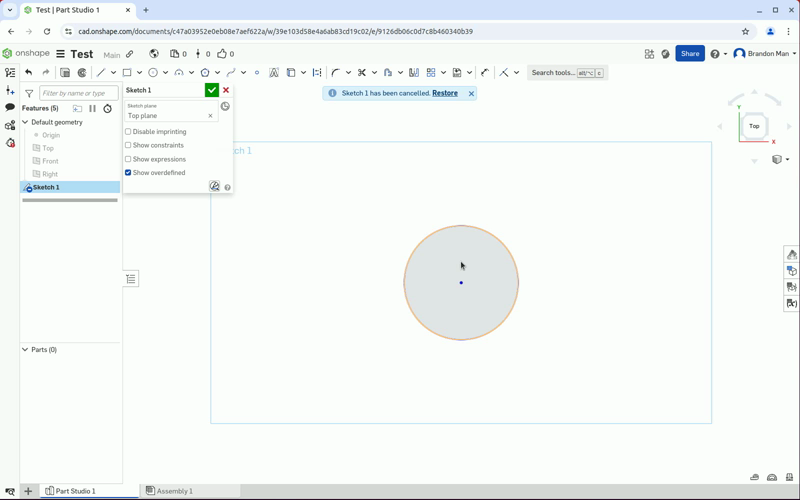
click(461, 261)
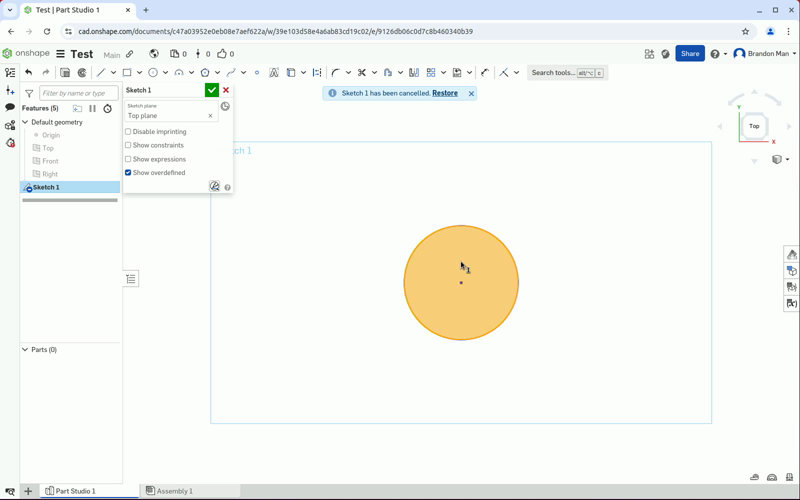
mouse_move(73, 352)
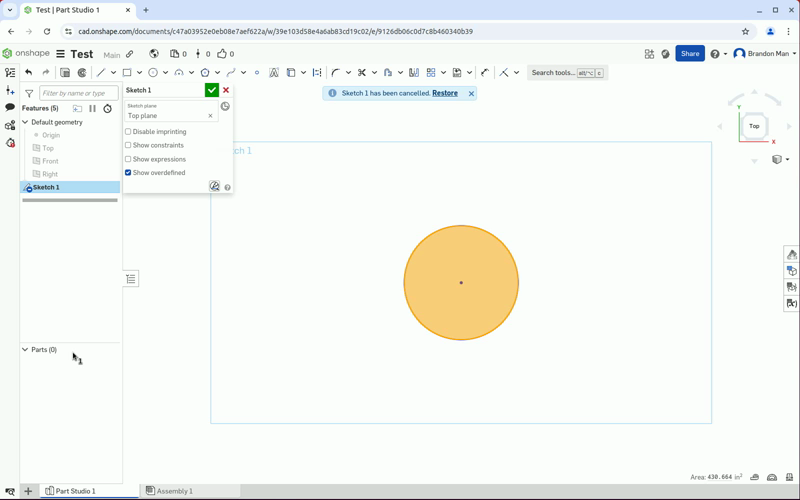
key(shift+y)
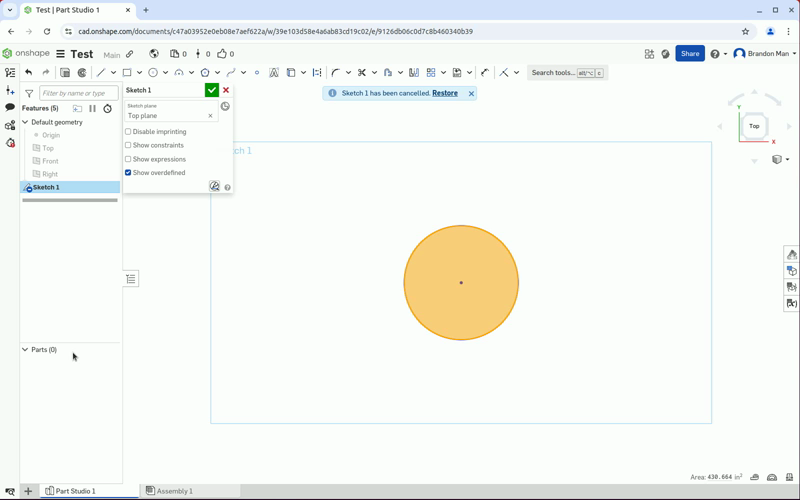
key(shift+e)
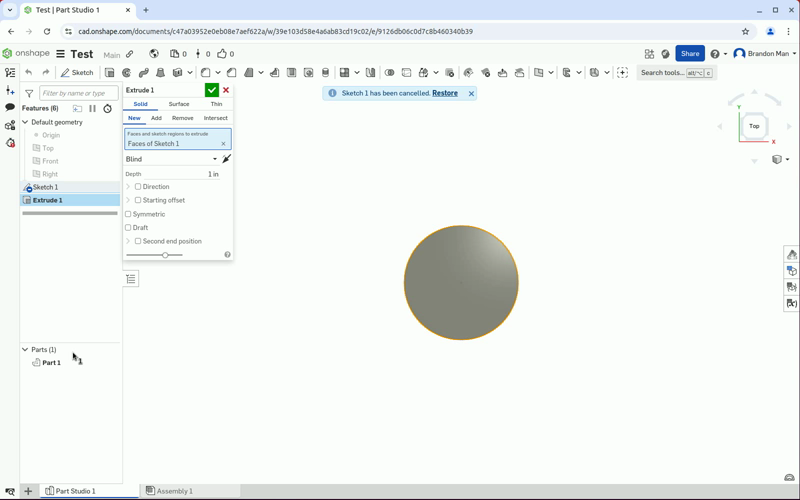
mouse_move(143, 106)
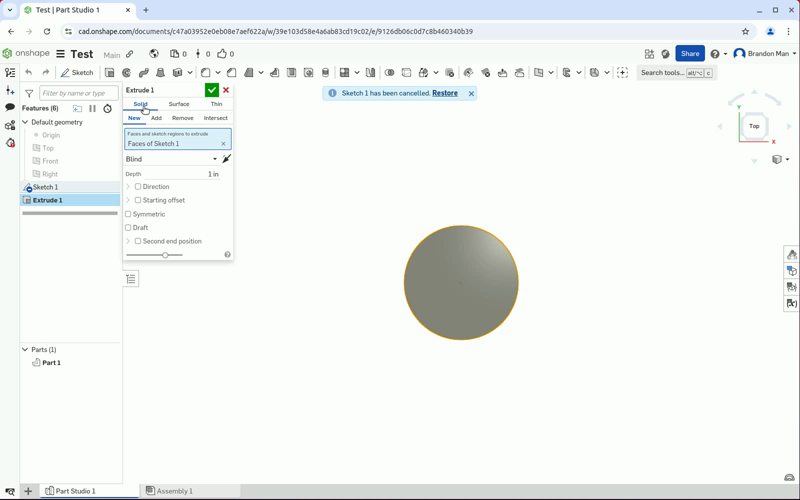
click(143, 106)
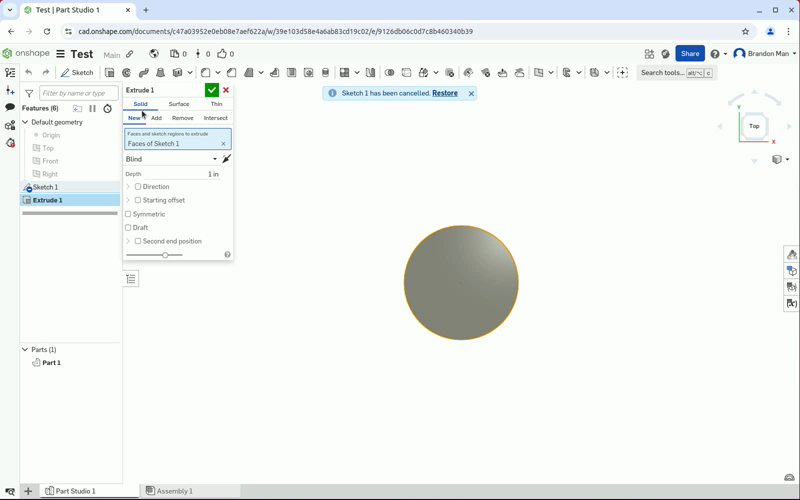
mouse_move(137, 120)
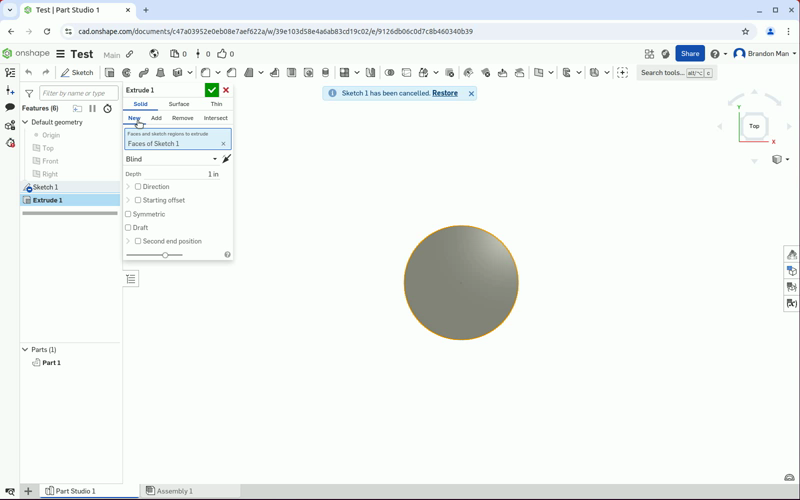
click(137, 120)
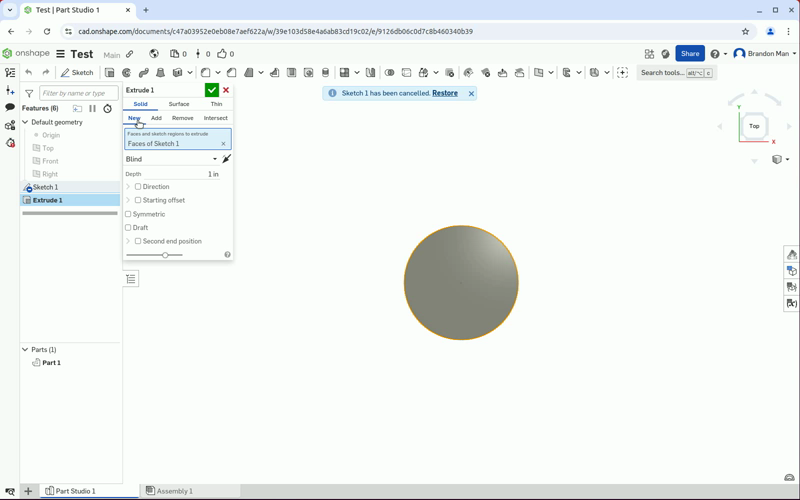
key(tab, 4)
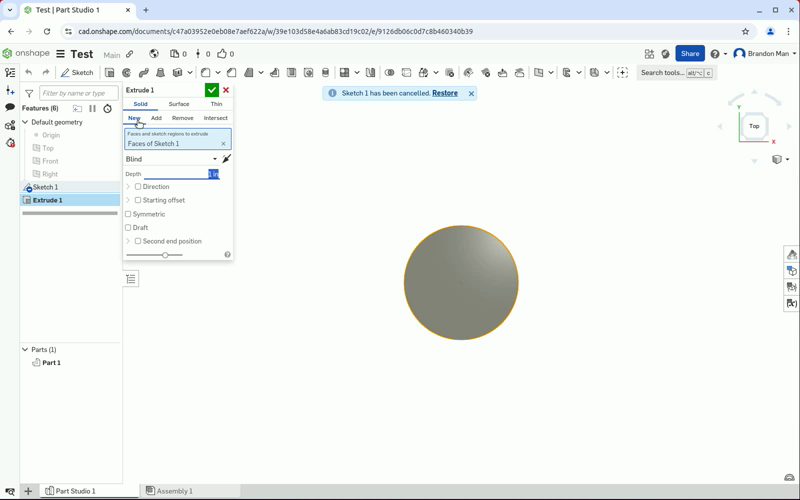
text(13.961)
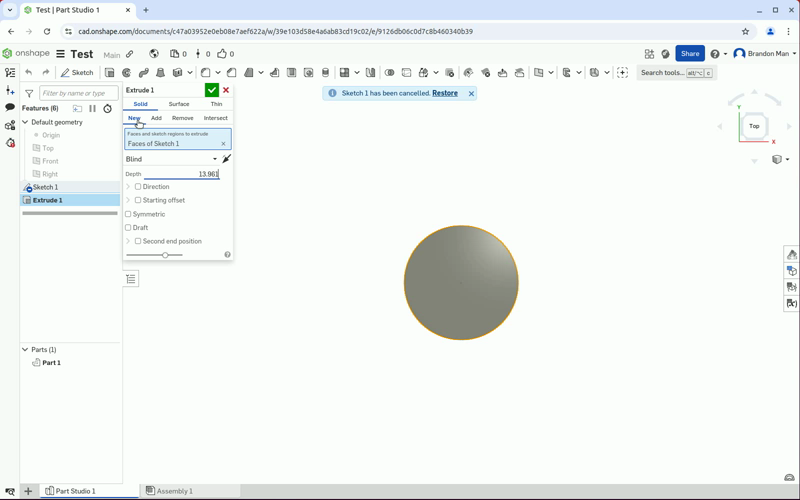
key(enter)
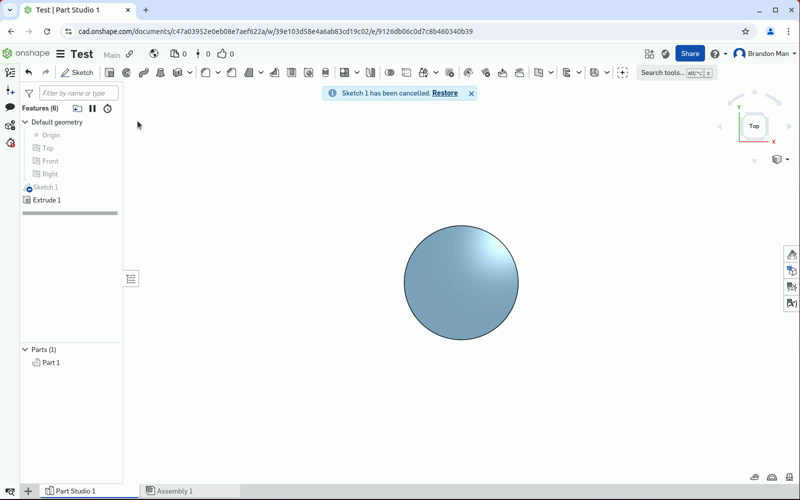
key(shift+h)
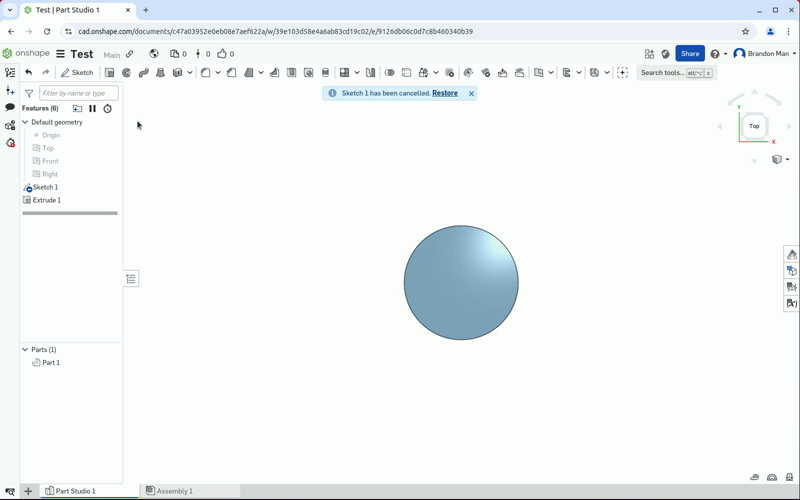
key(shift+h)
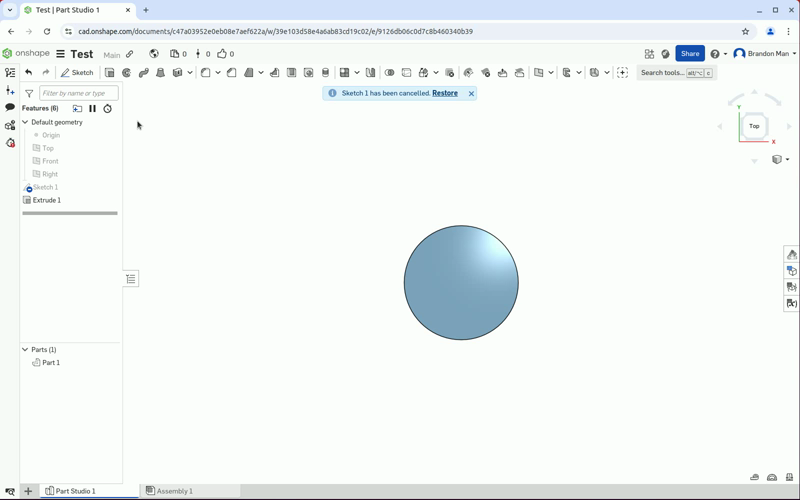
mouse_move(73, 189)
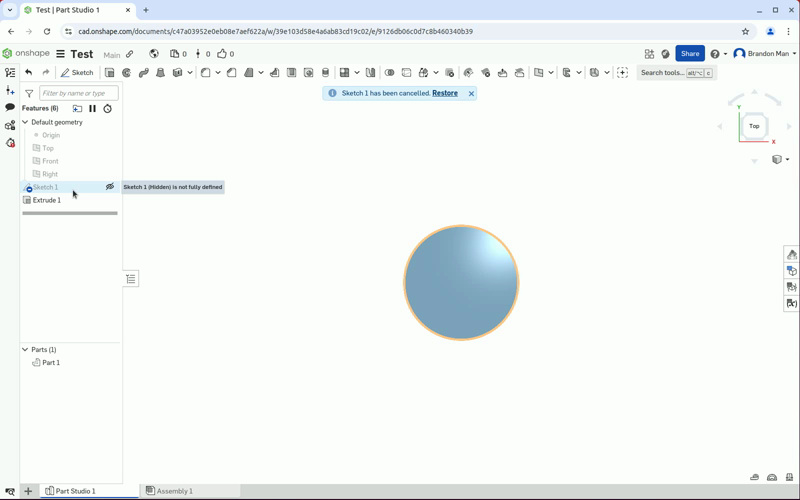
click(73, 189)
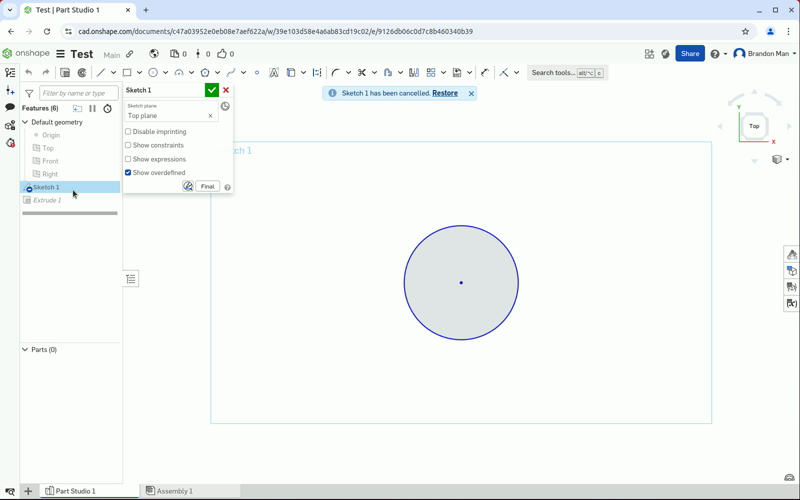
mouse_move(229, 92)
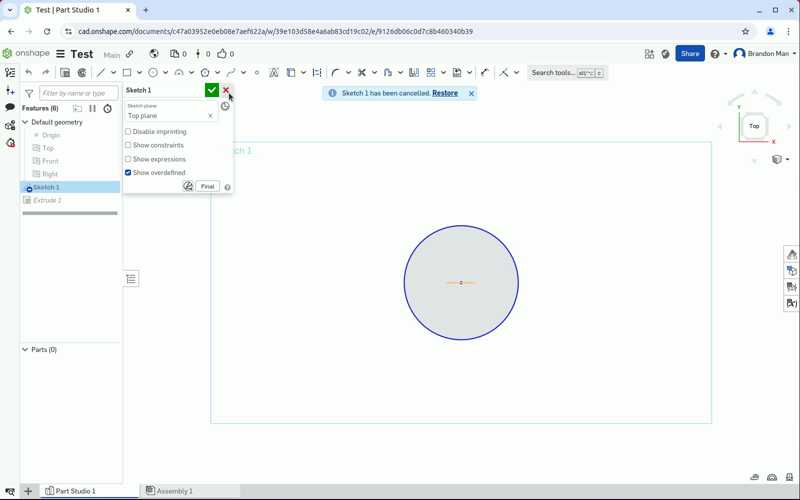
click(229, 92)
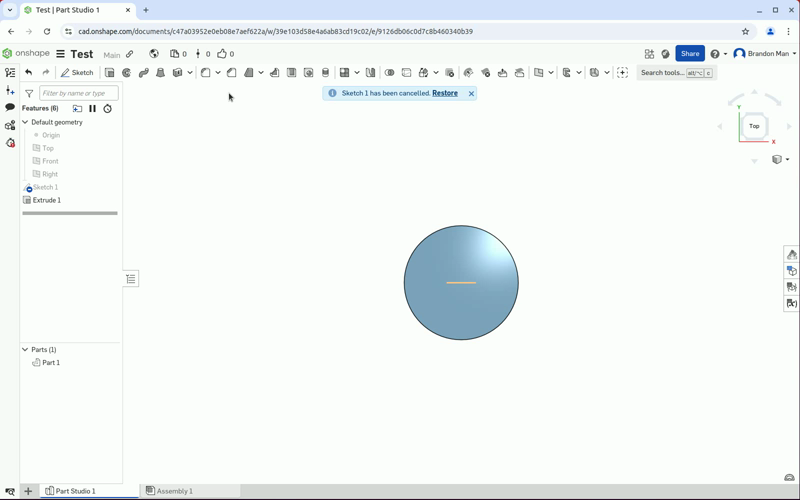
mouse_move(541, 75)
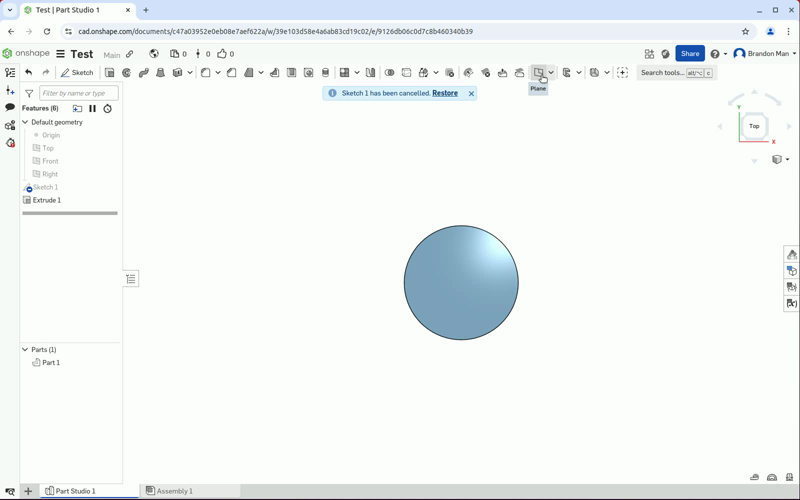
click(541, 75)
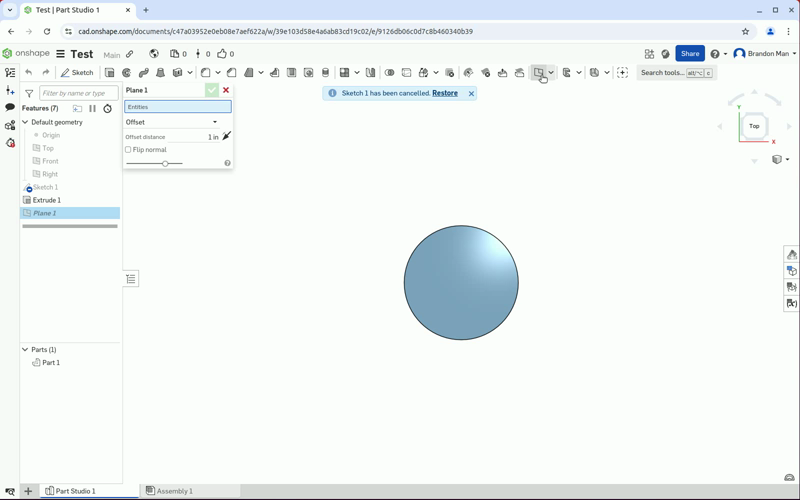
mouse_move(73, 150)
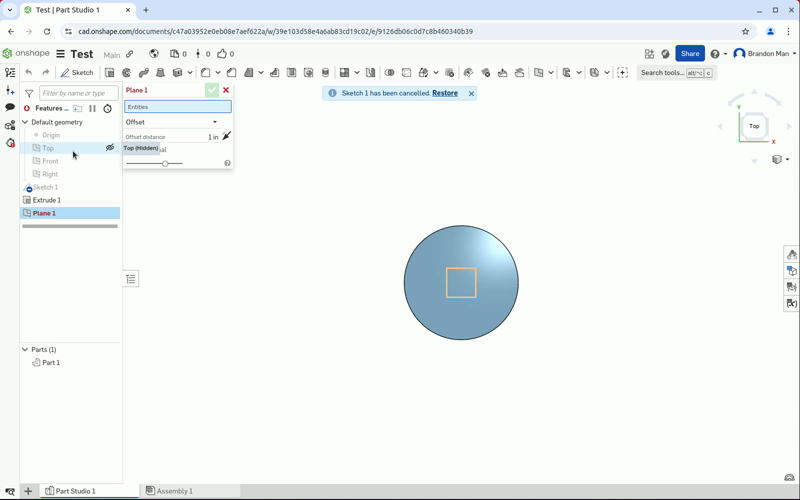
click(73, 150)
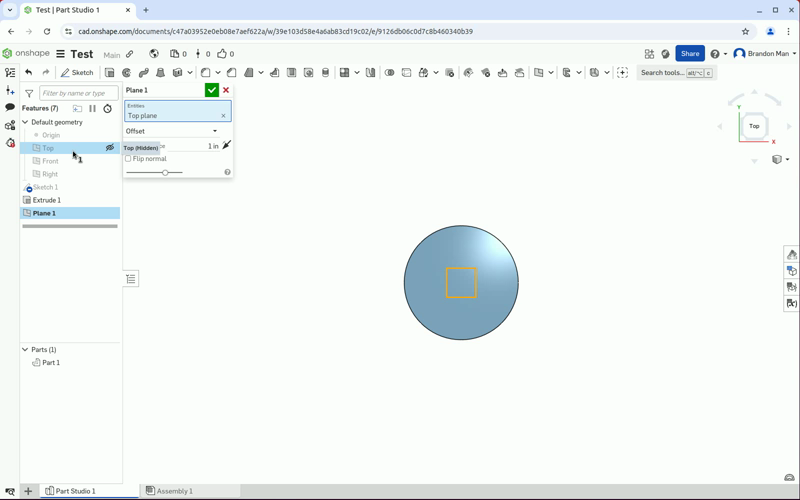
key(tab, 2)
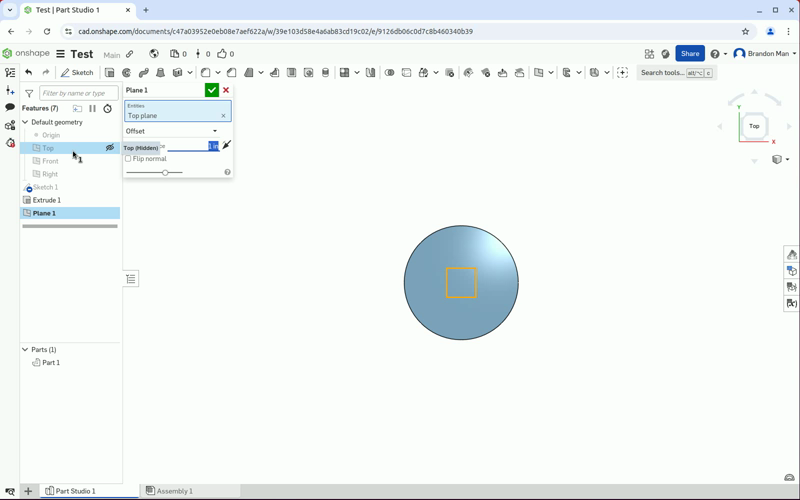
text(13.957)
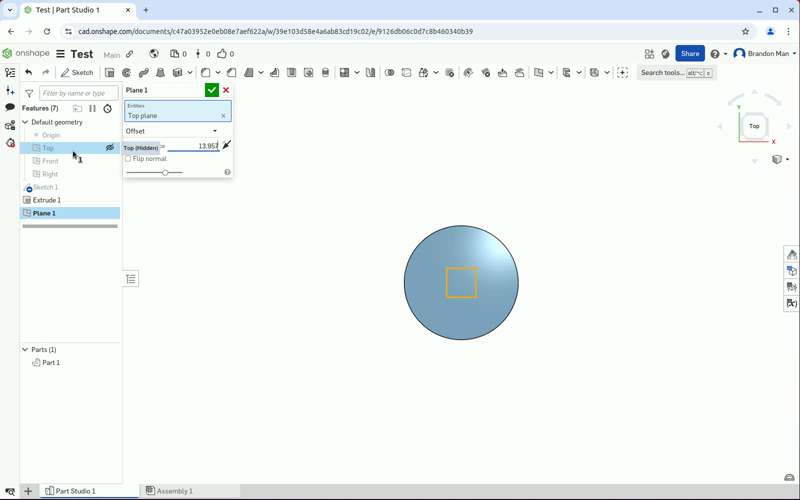
key(enter, 2)
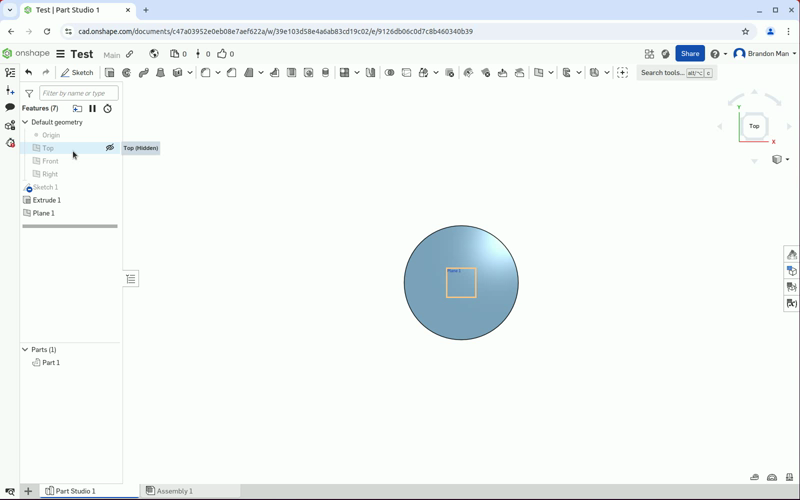
key(shift+s)
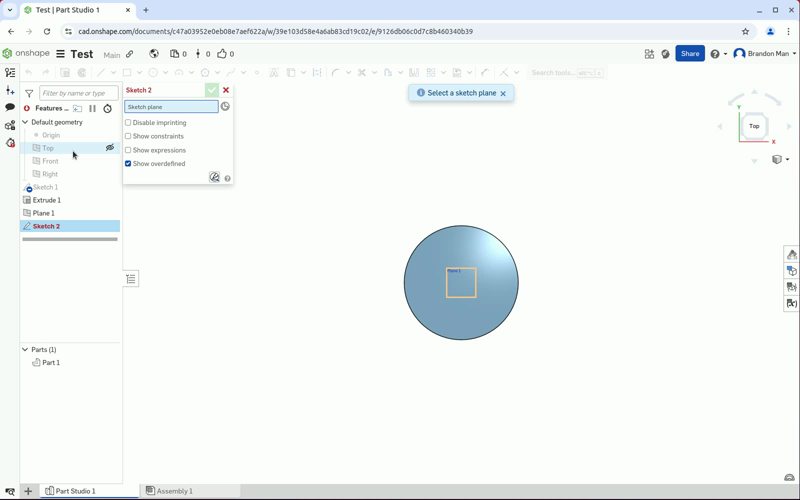
mouse_move(73, 215)
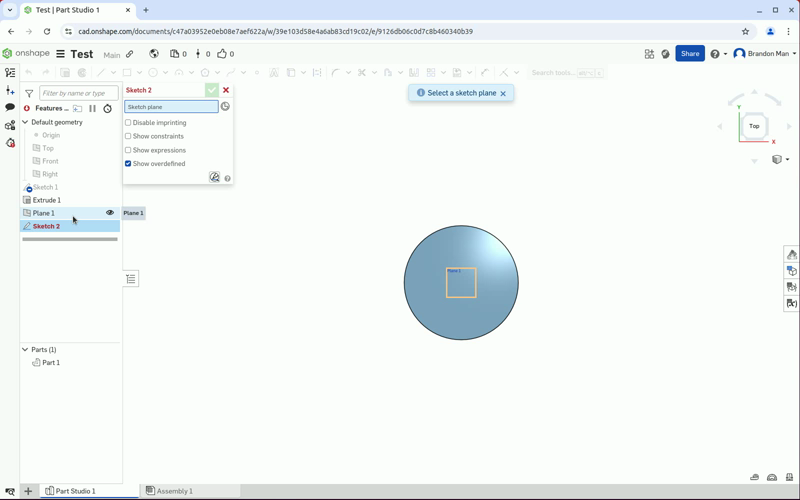
click(73, 215)
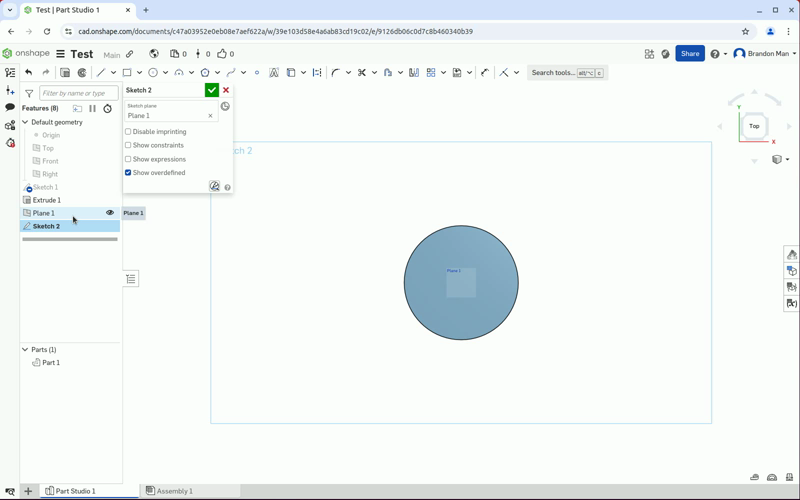
mouse_move(73, 352)
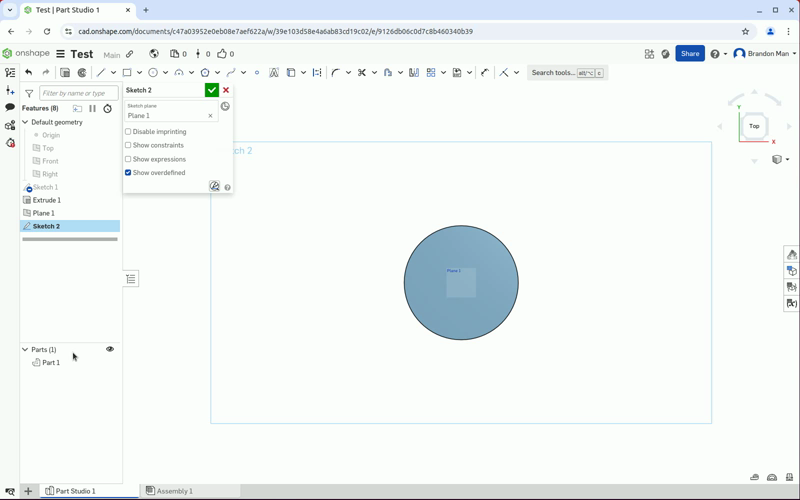
key(y)
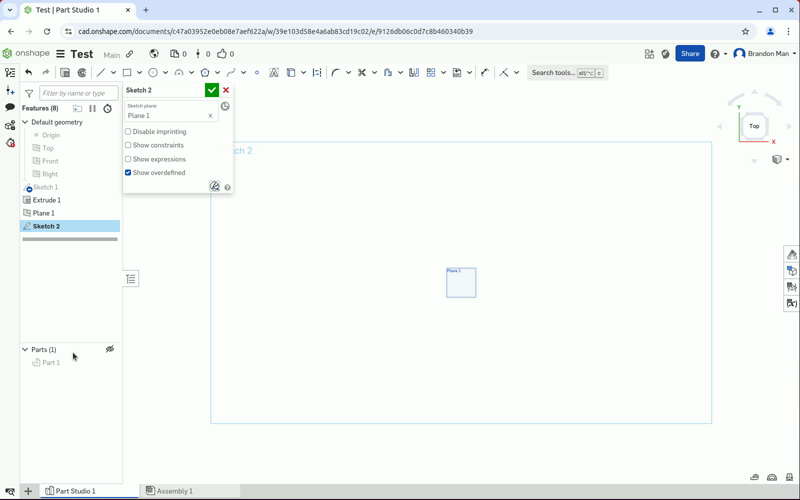
key(c)
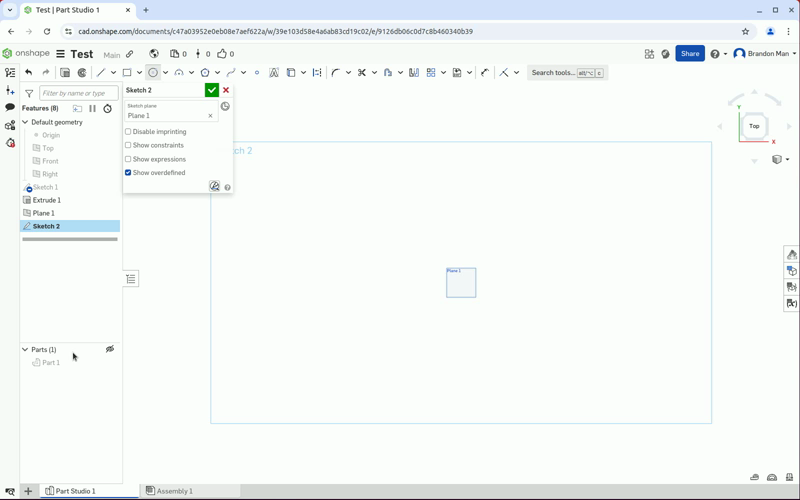
key_down(shift)
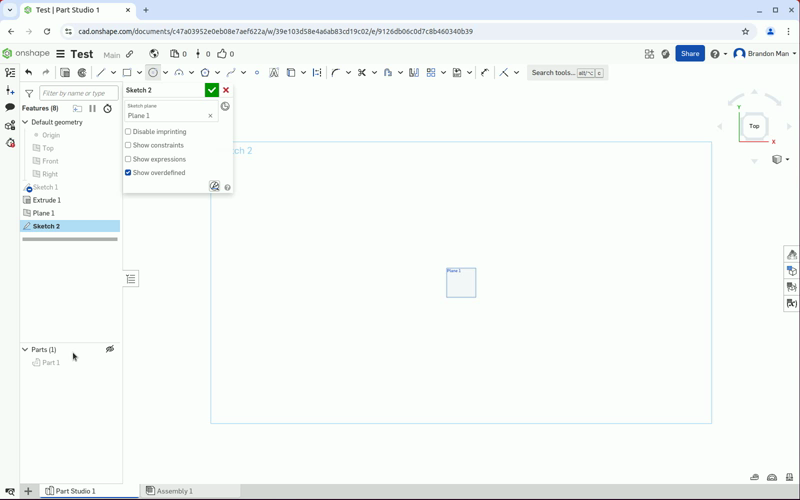
mouse_move(461, 282)
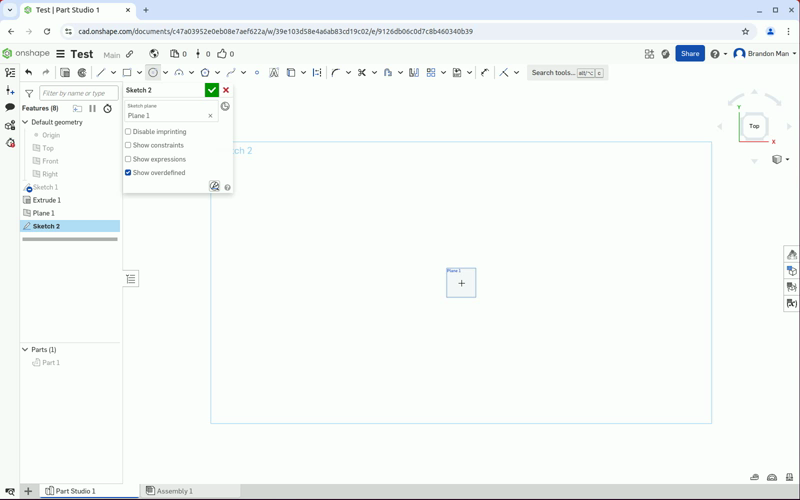
click(461, 282)
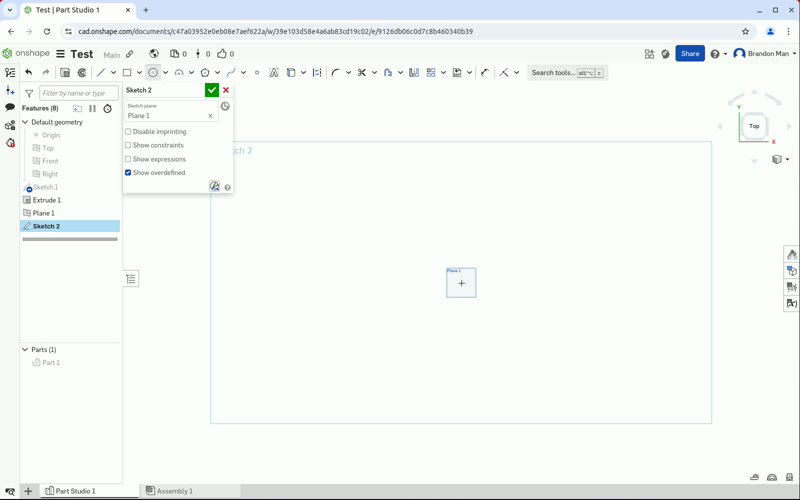
key_up(shift)
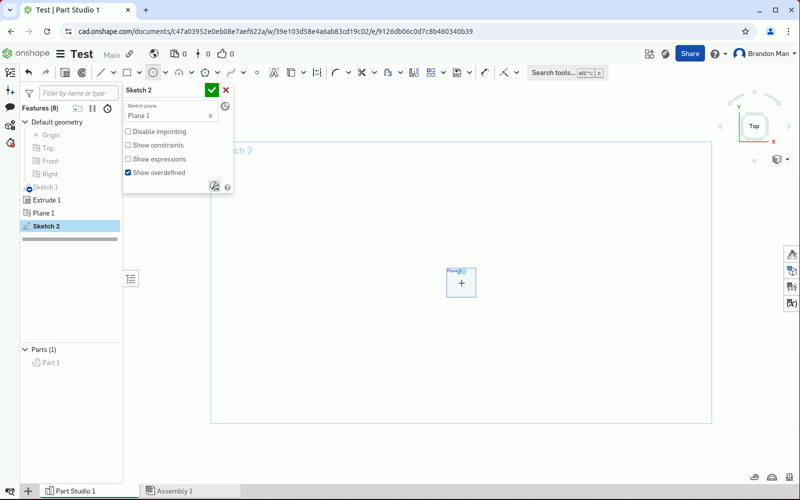
mouse_move(479, 282)
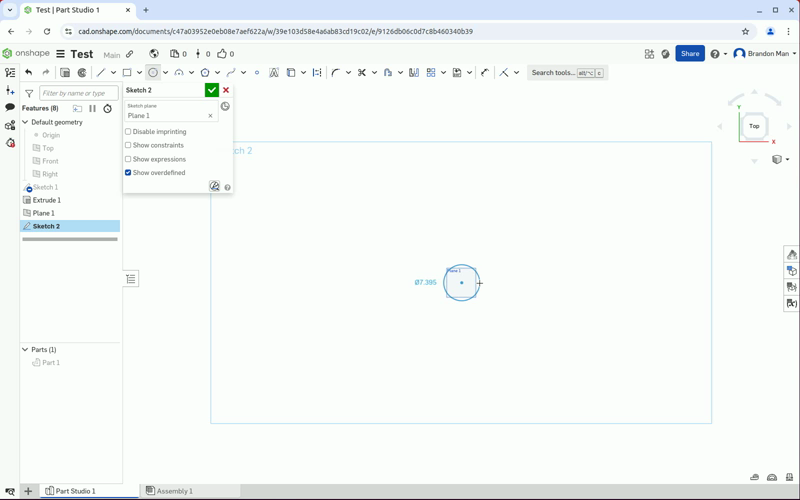
click(479, 282)
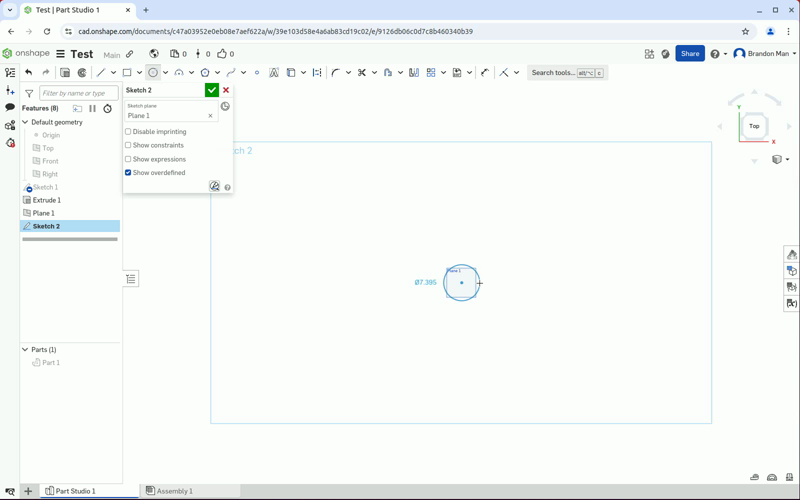
key(esc)
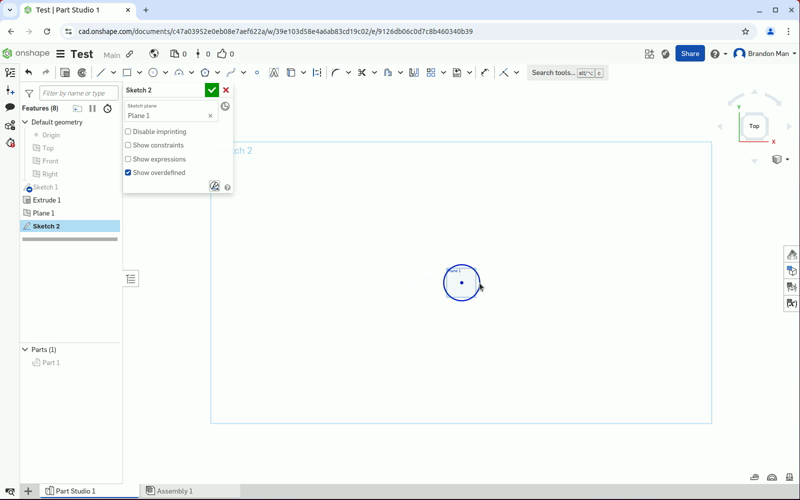
mouse_move(470, 268)
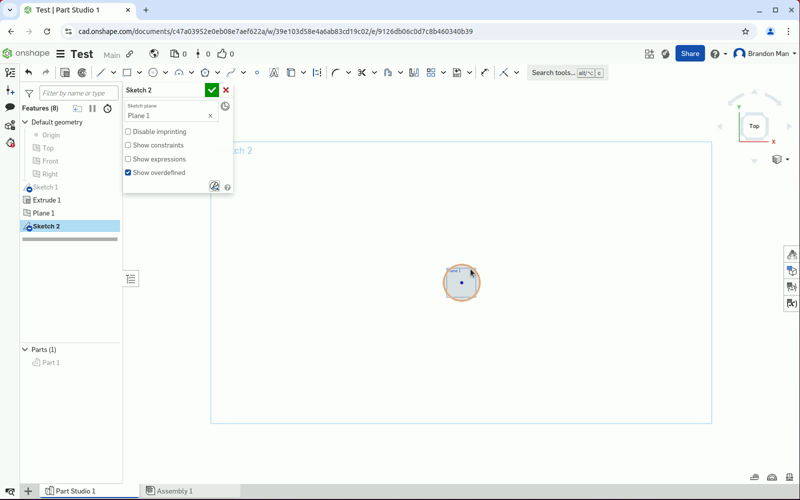
scroll(6)
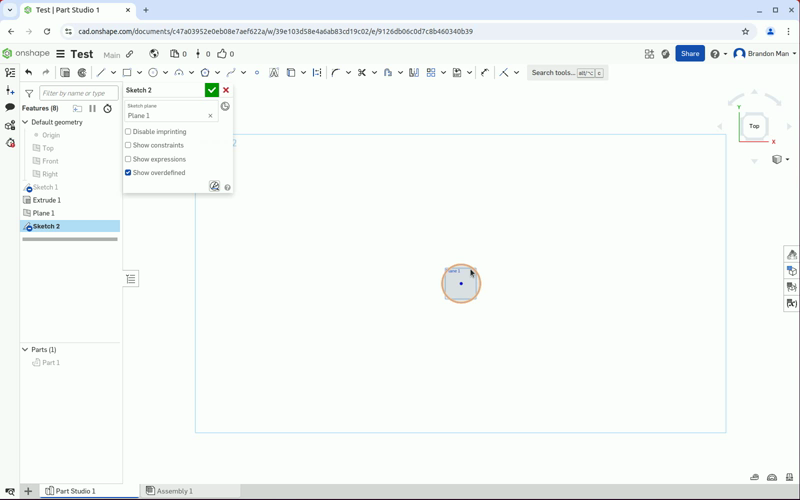
scroll(6)
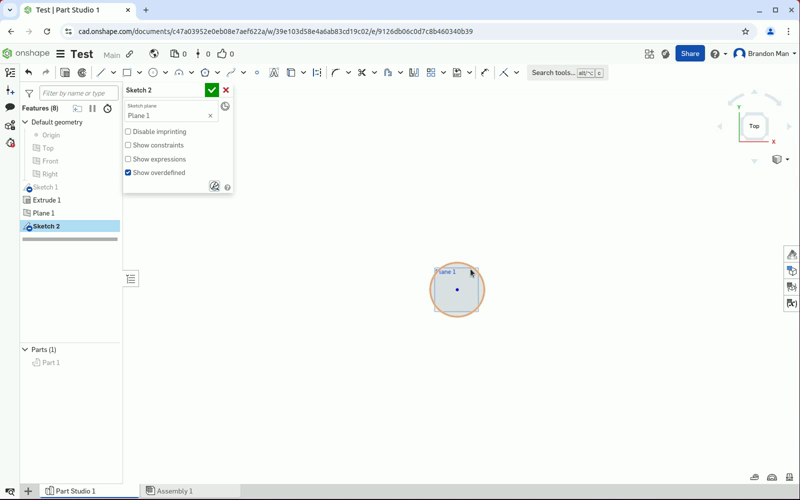
scroll(6)
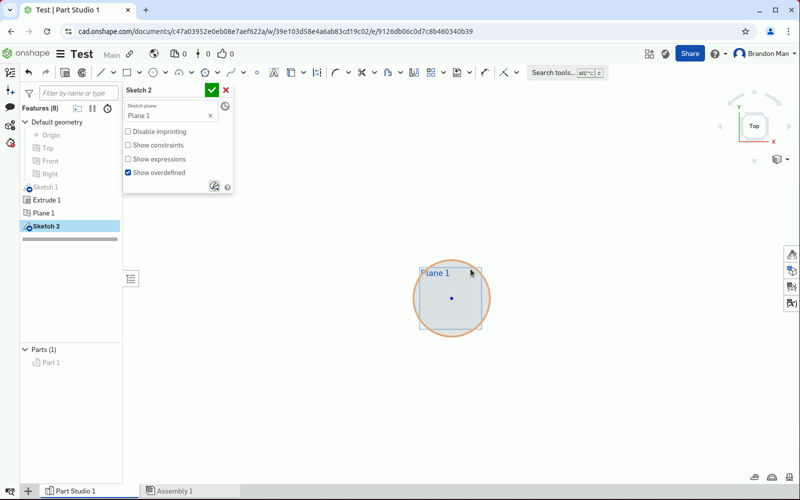
scroll(6)
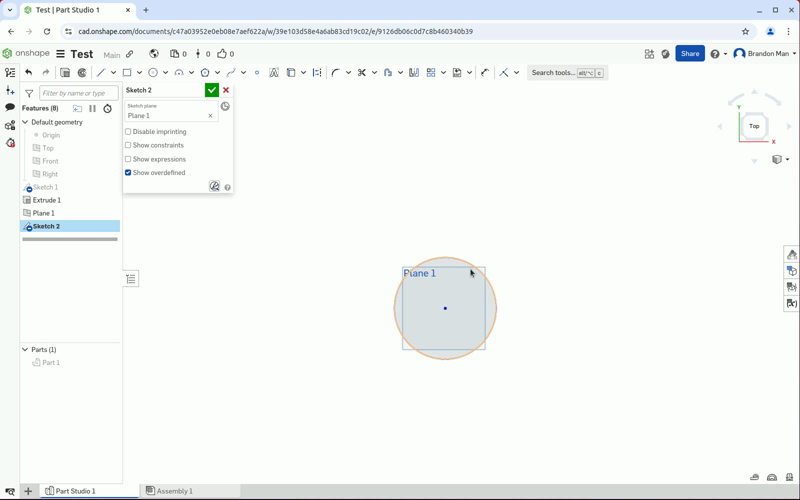
scroll(6)
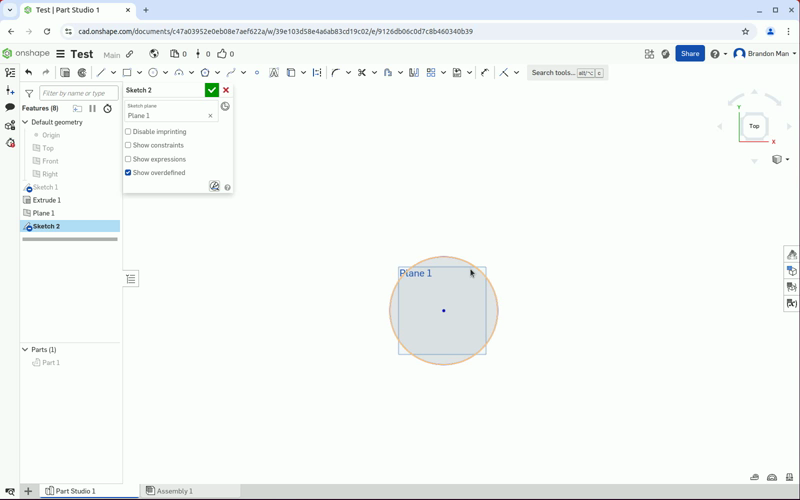
scroll(6)
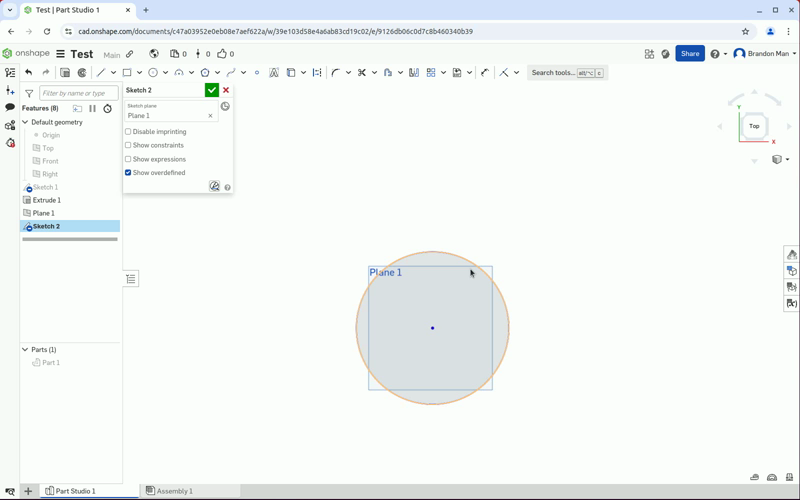
scroll(6)
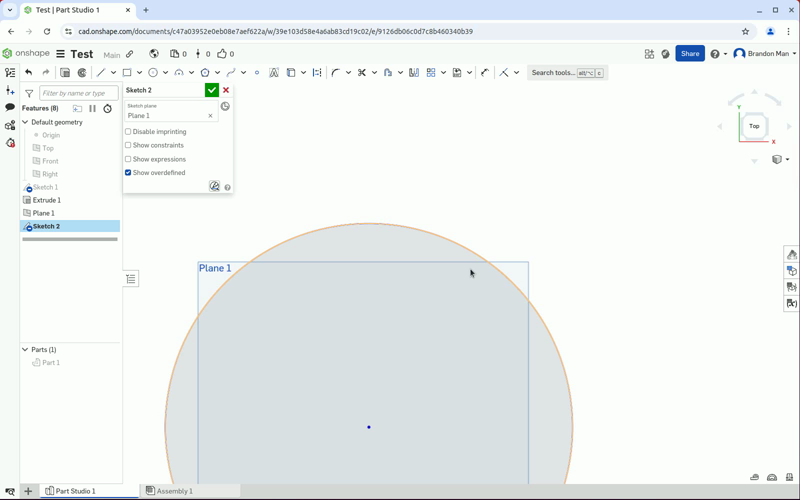
click(470, 268)
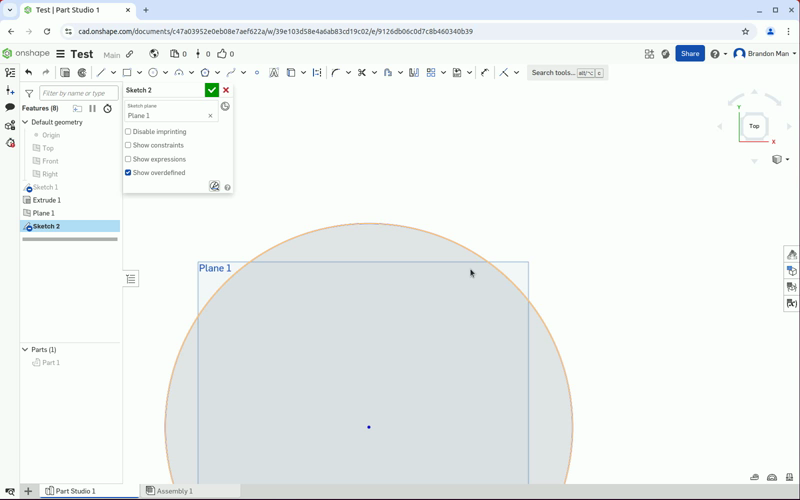
scroll(-6)
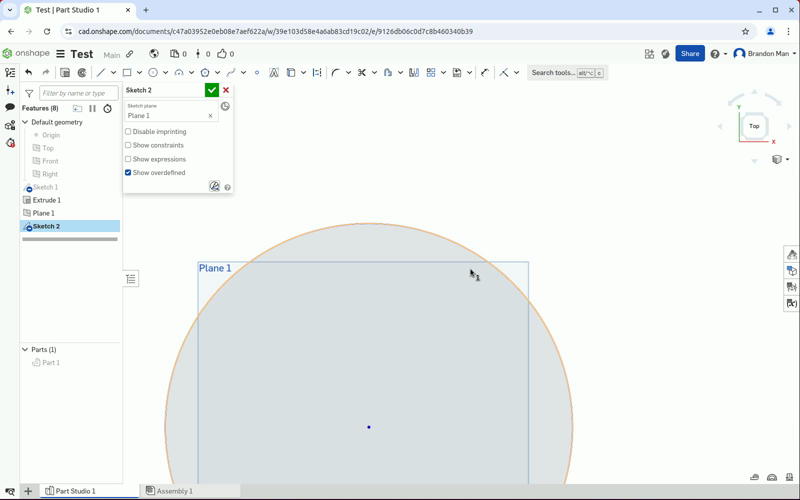
scroll(-6)
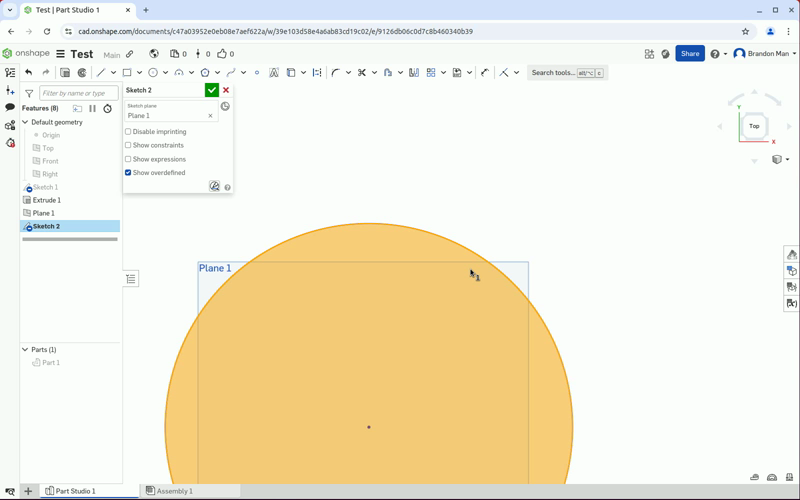
scroll(-6)
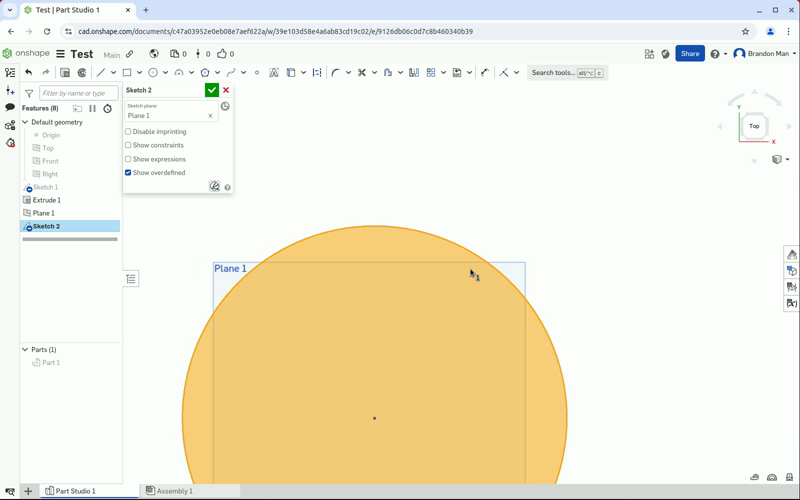
scroll(-6)
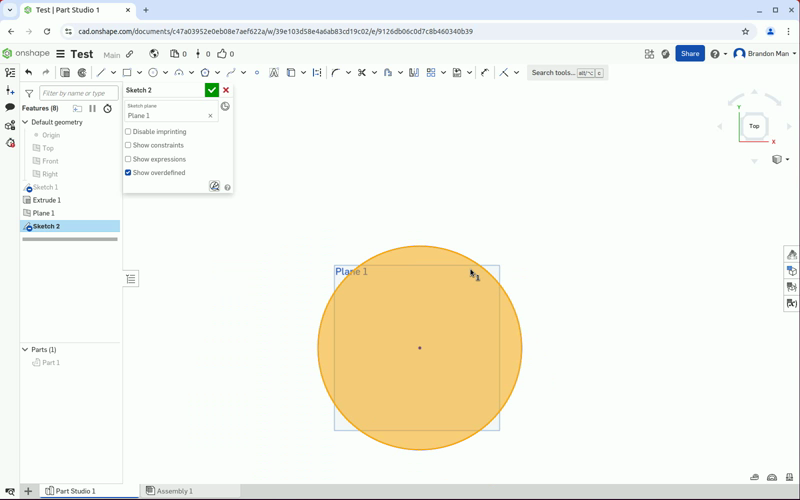
scroll(-6)
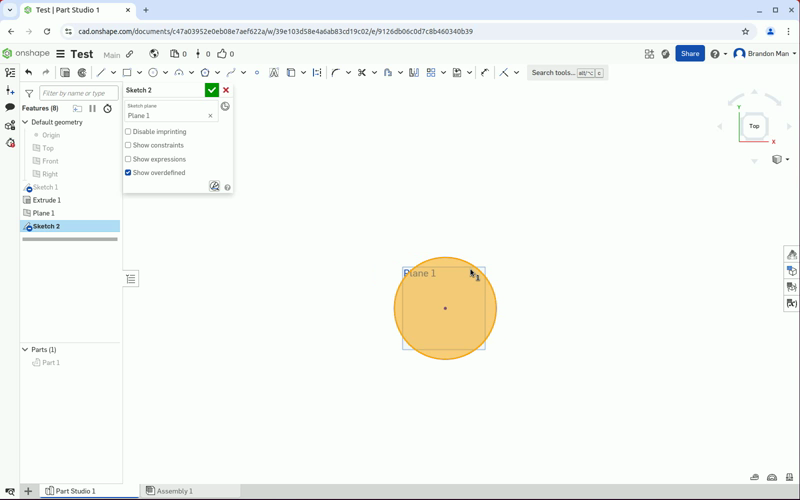
scroll(-6)
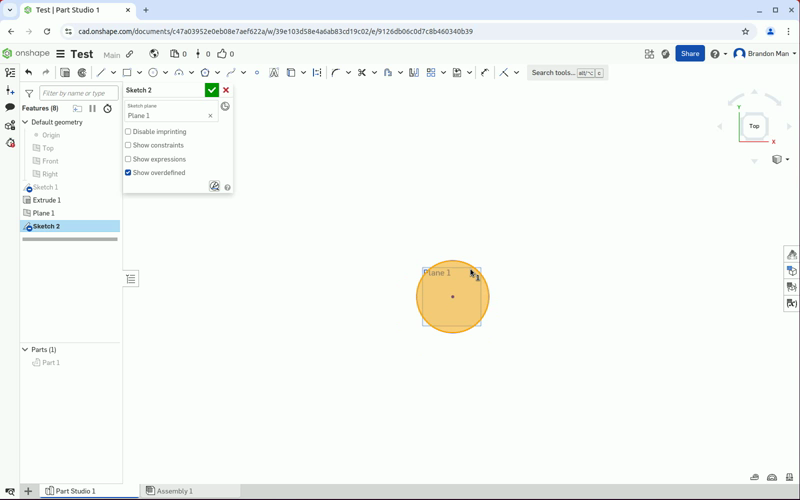
scroll(-6)
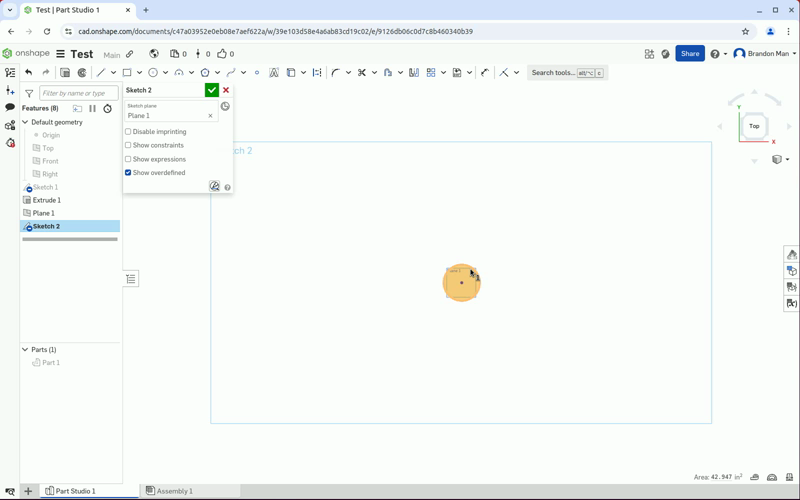
mouse_move(73, 352)
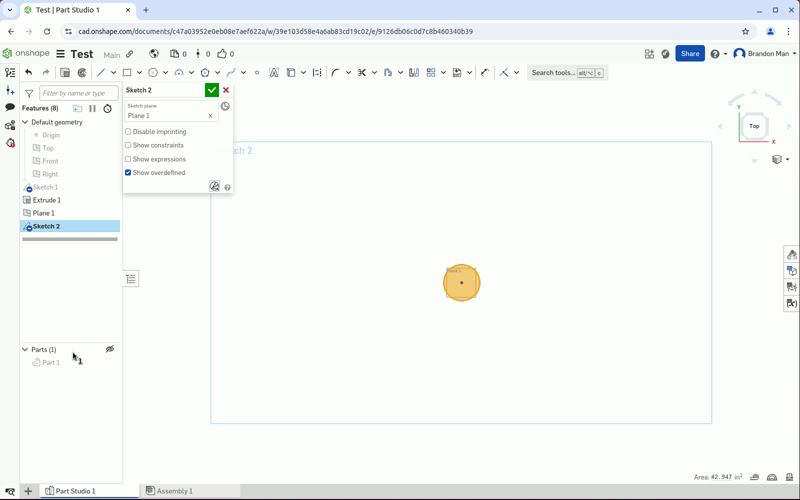
key(shift+y)
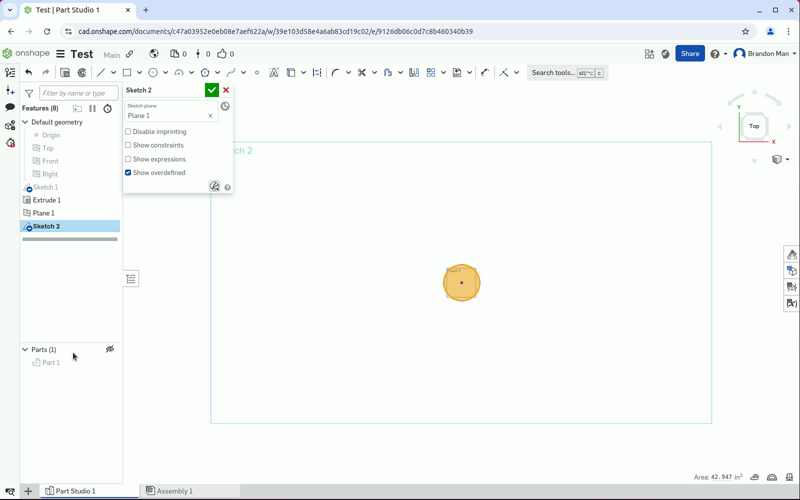
key(shift+e)
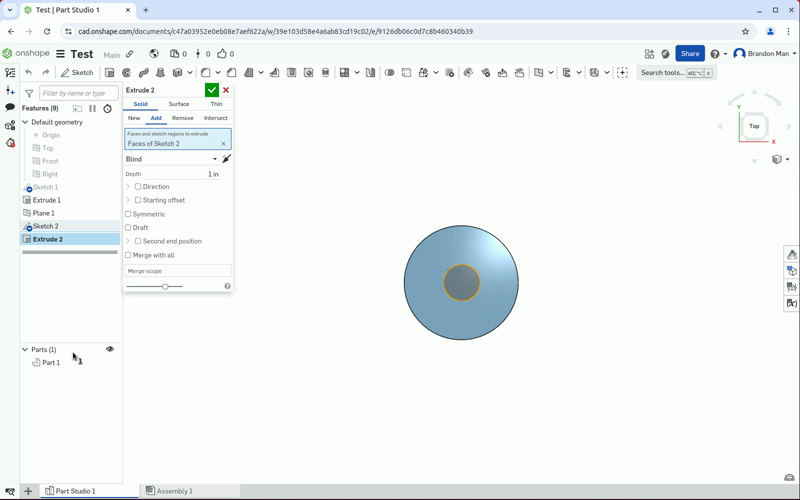
mouse_move(143, 106)
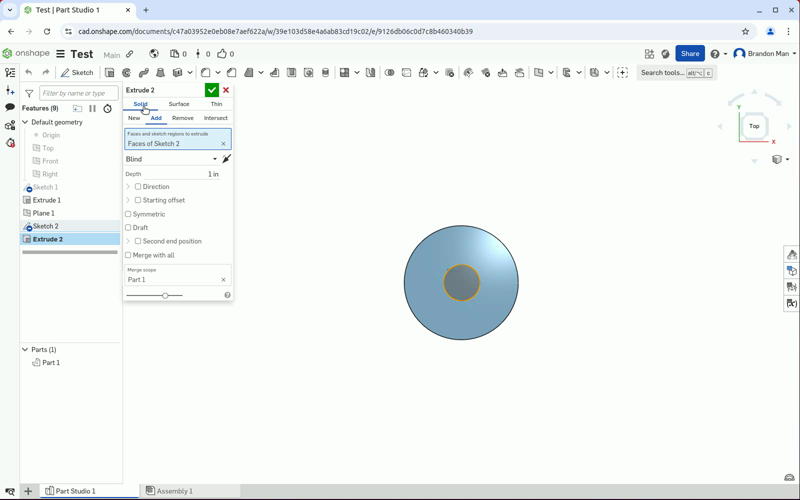
click(143, 106)
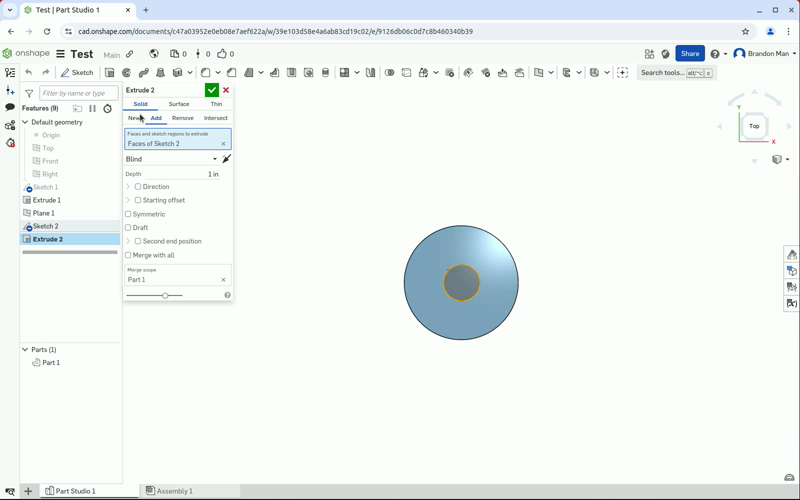
mouse_move(137, 120)
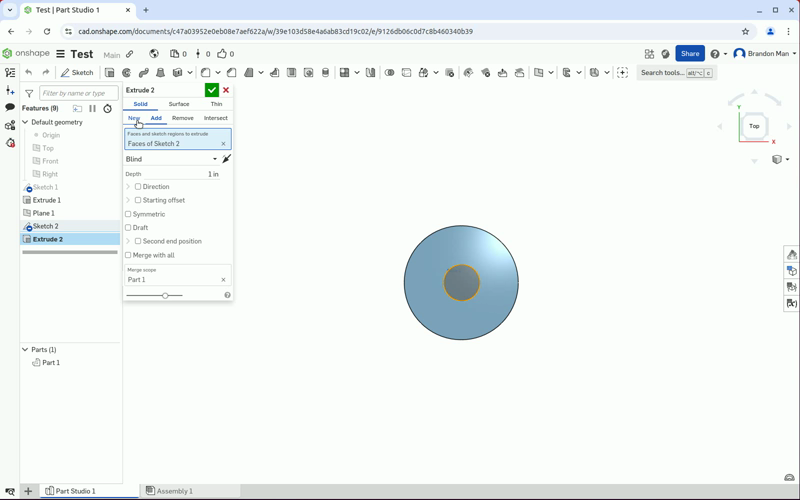
click(137, 120)
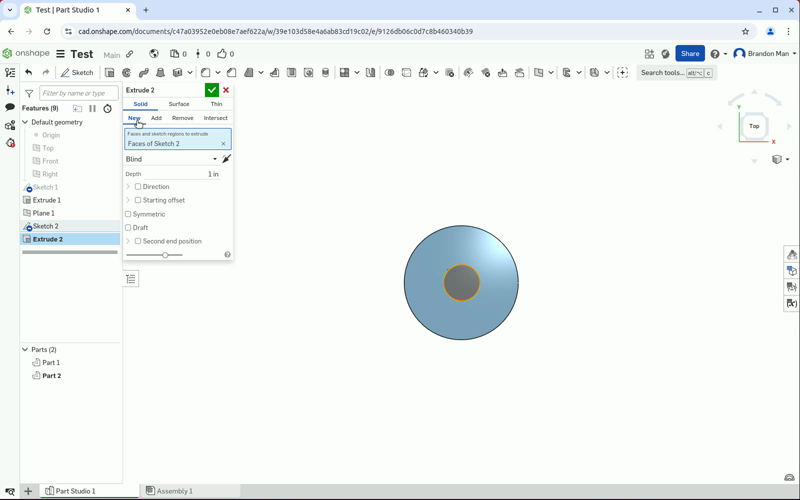
key(tab, 4)
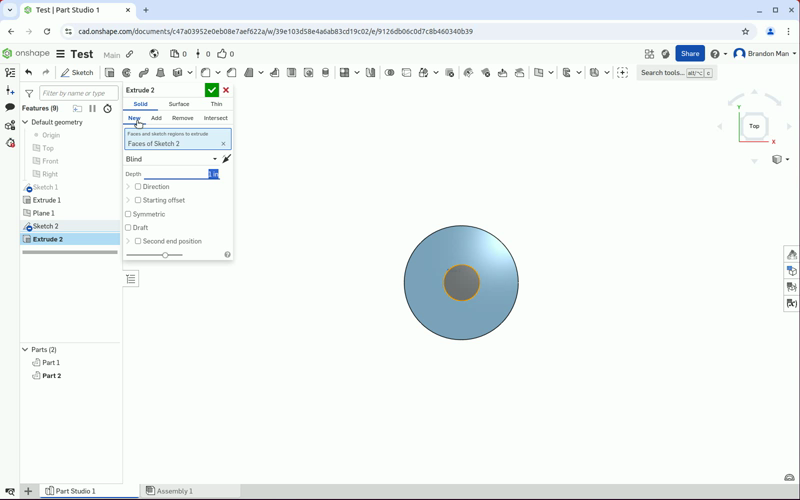
text(9.147)
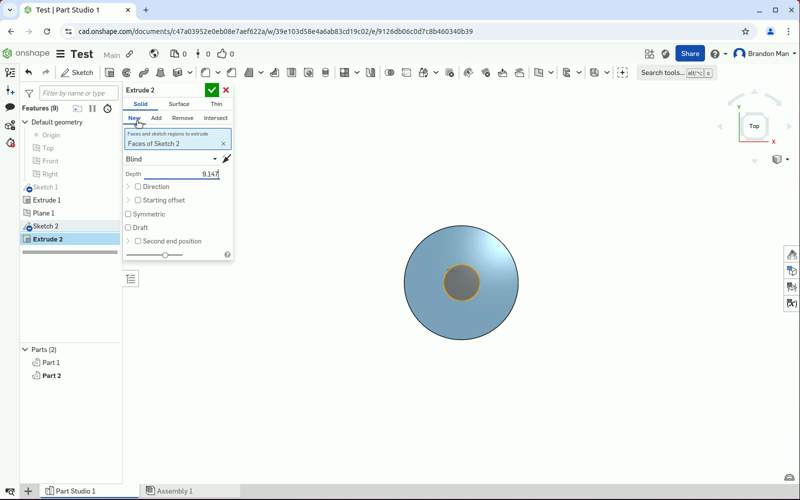
key(enter)
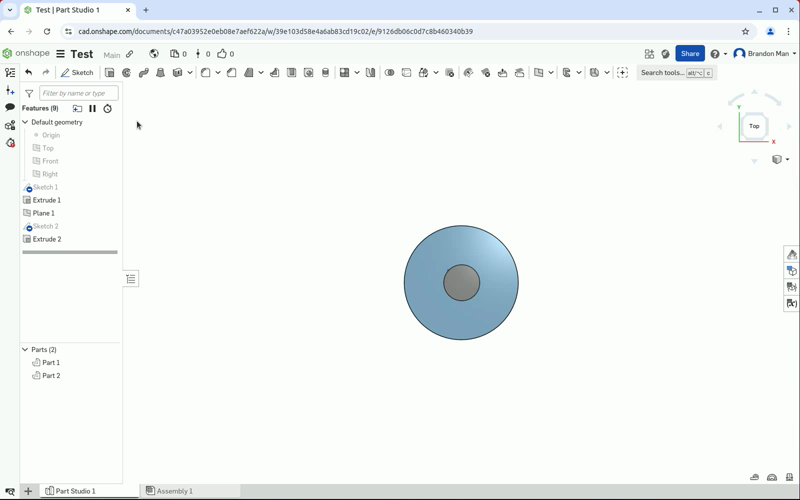
key(shift+h)
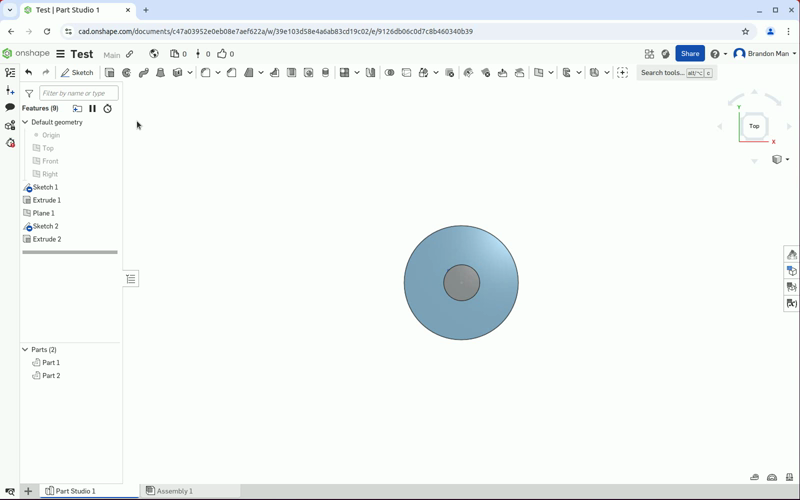
key(shift+h)
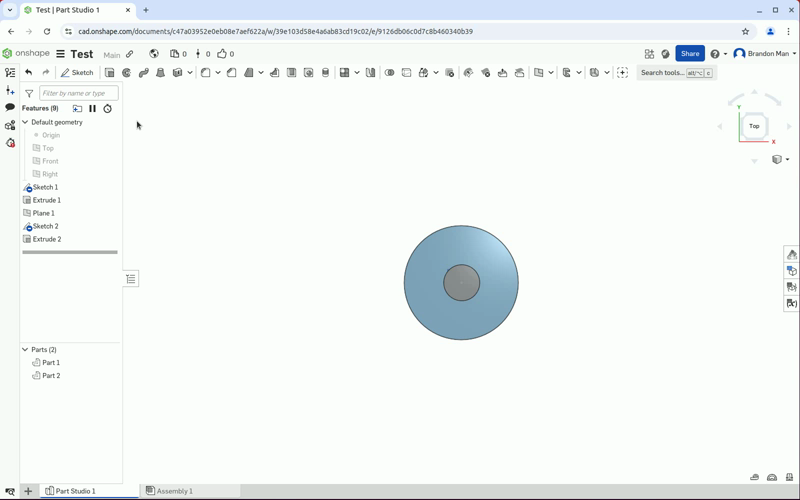
key(shift+7)
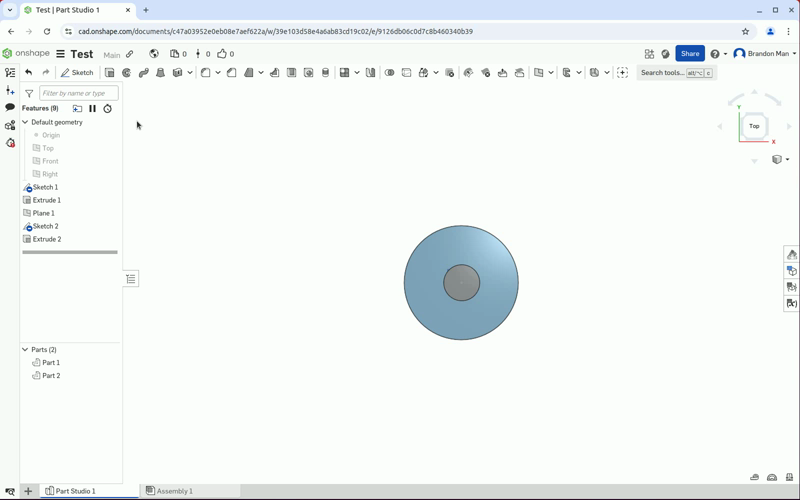
key(up, 3)
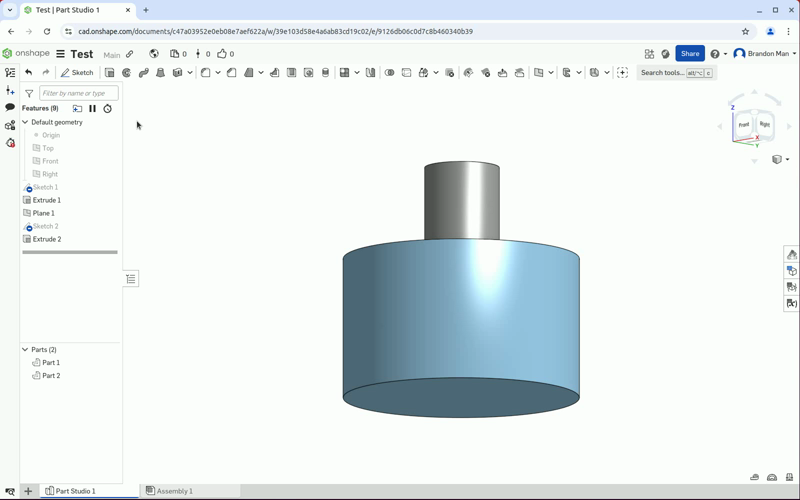
key(left, 3)
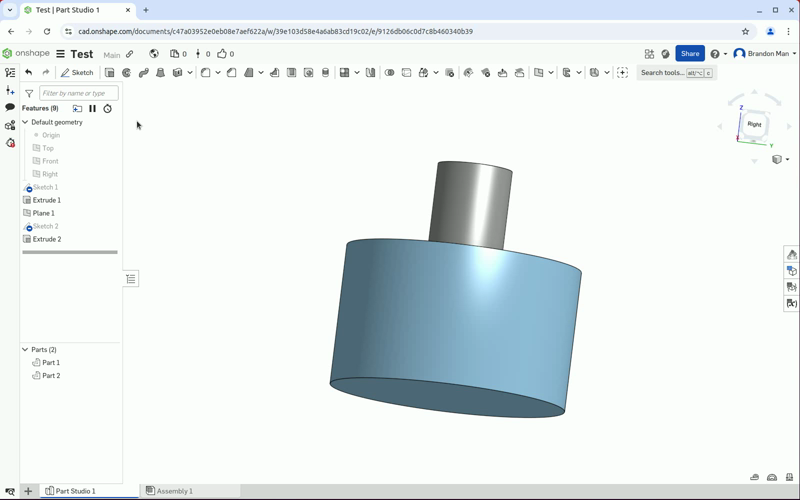
key(right, 3)
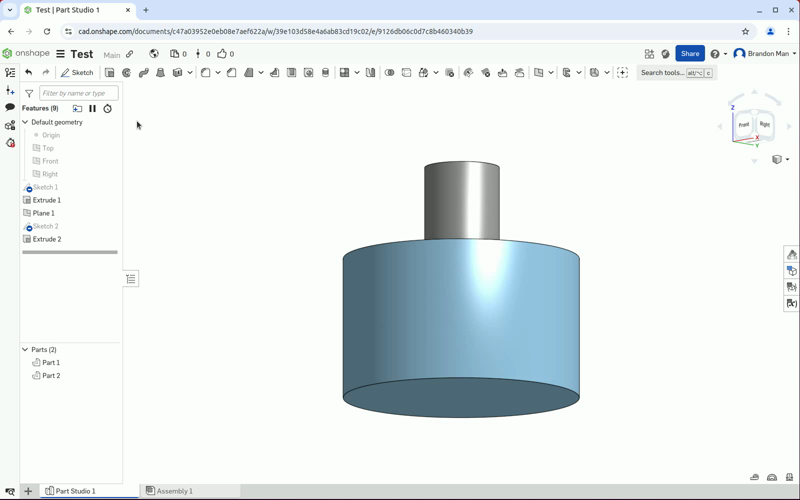
key(down, 3)
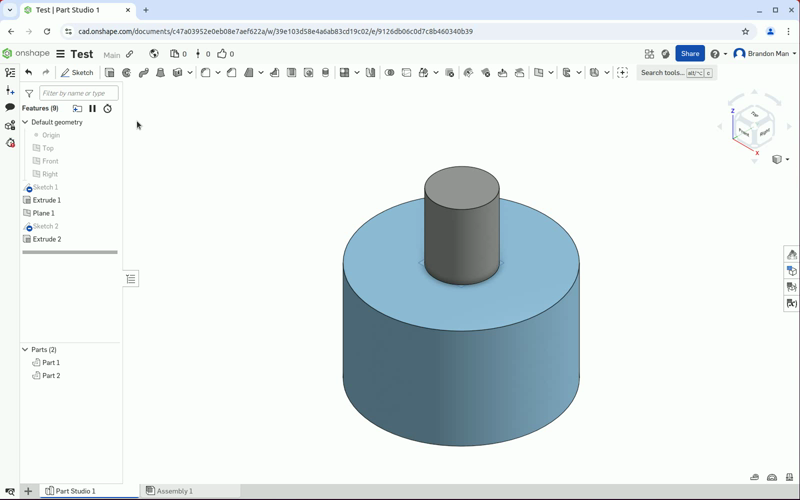
mouse_move(73, 189)
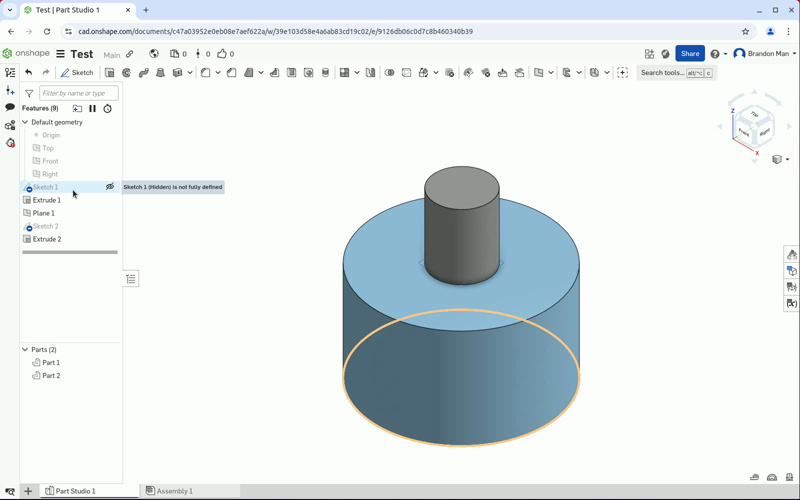
click(73, 189)